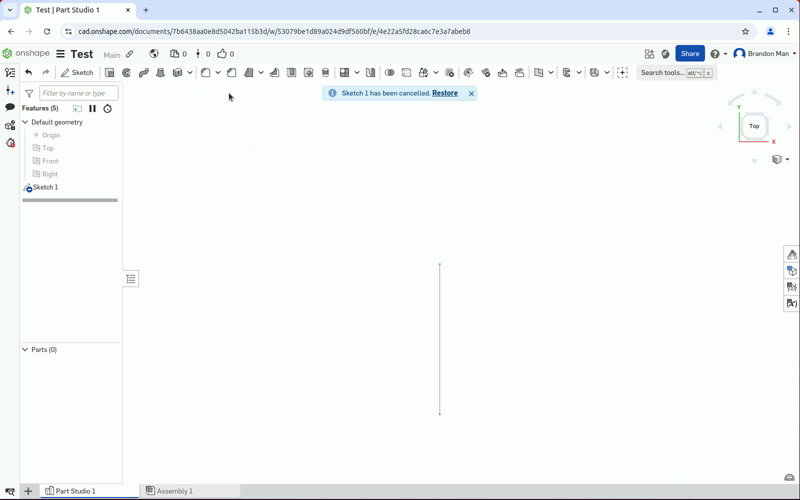
key(shift+h)
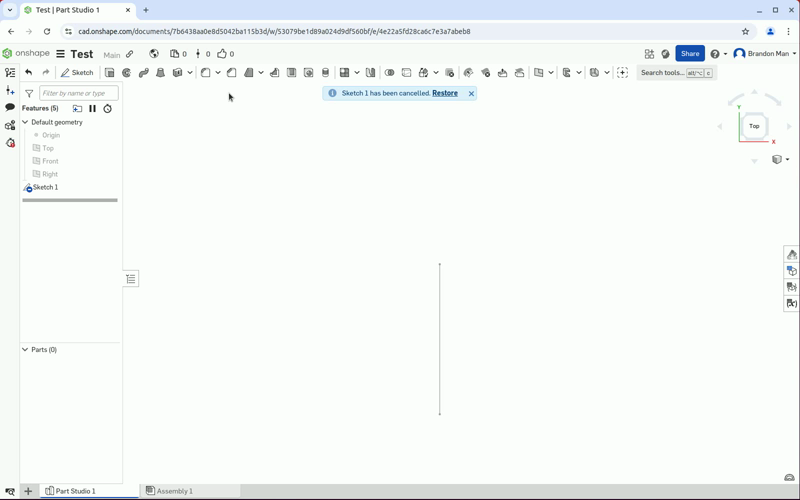
key(shift+s)
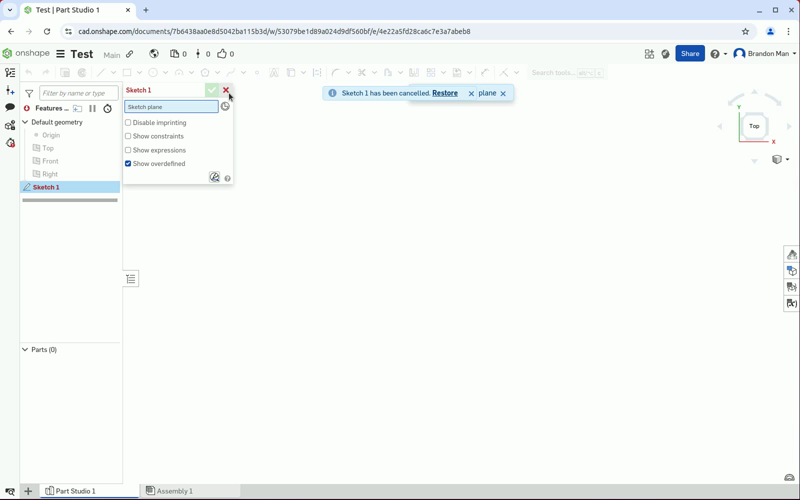
mouse_move(73, 150)
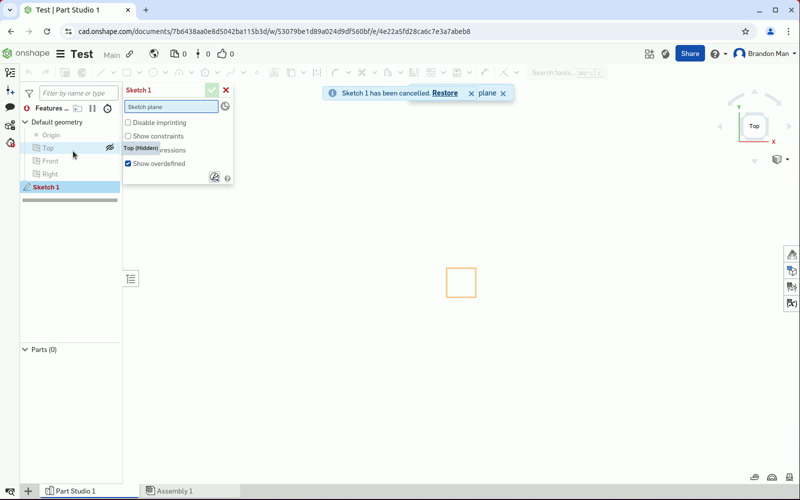
click(73, 150)
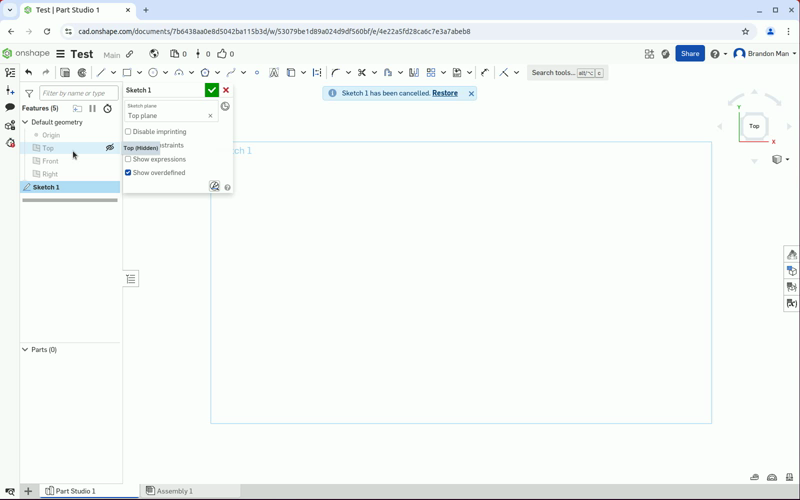
mouse_move(73, 352)
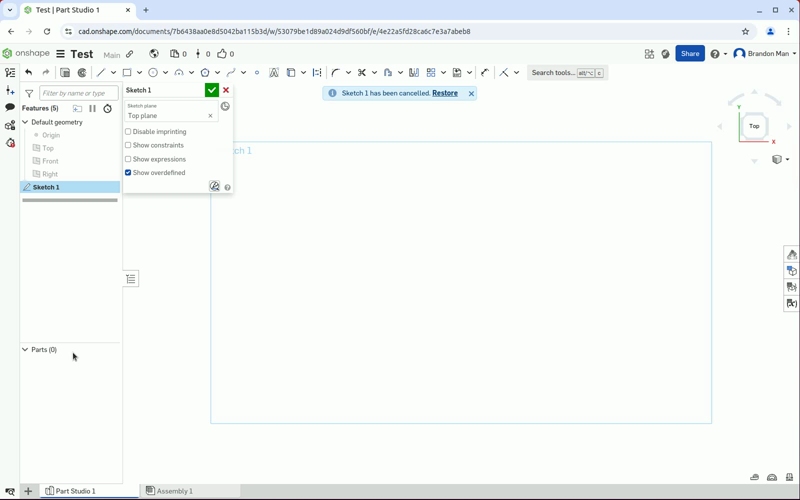
key(y)
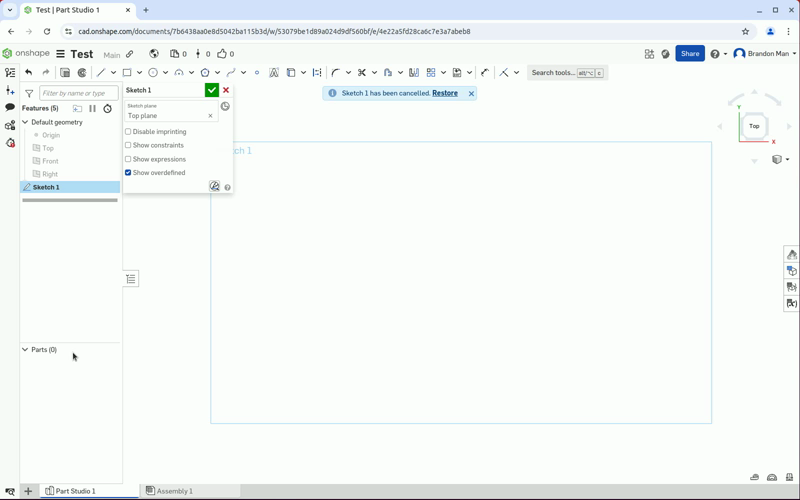
key(c)
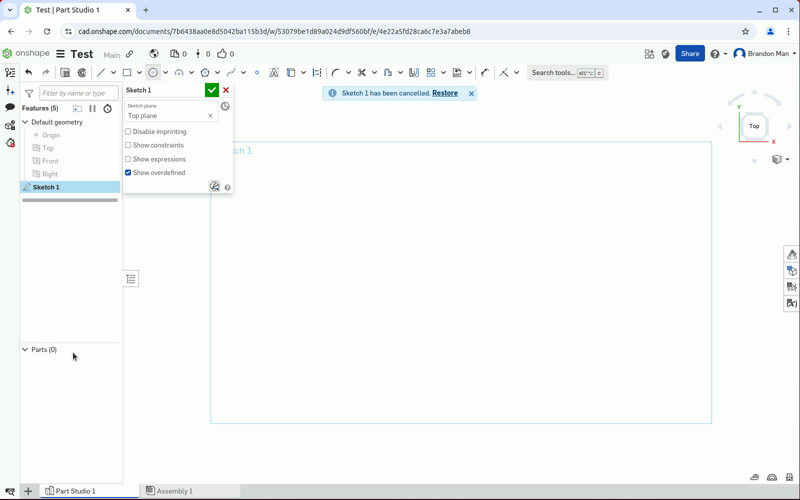
key_down(shift)
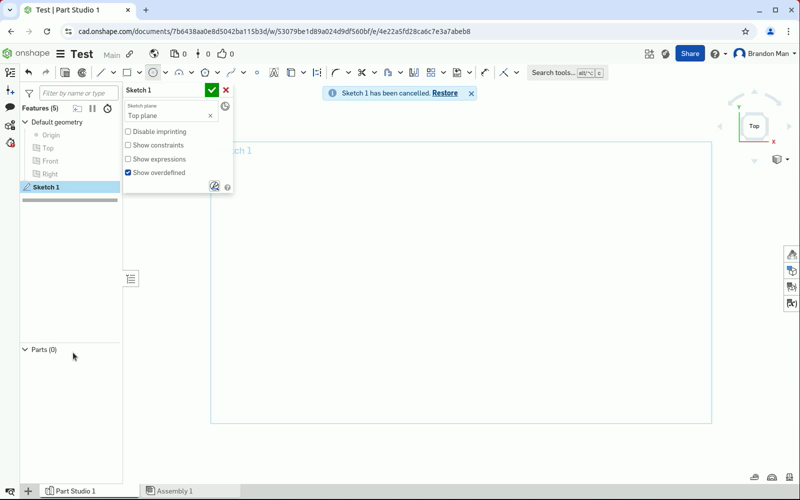
mouse_move(460, 282)
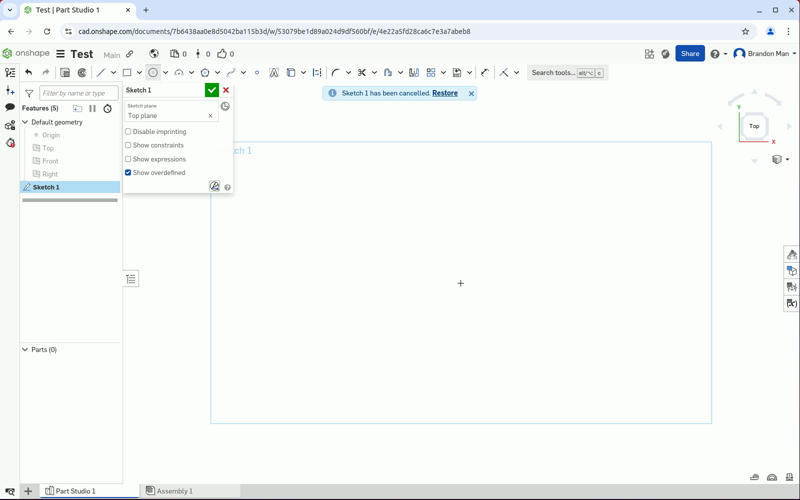
click(460, 282)
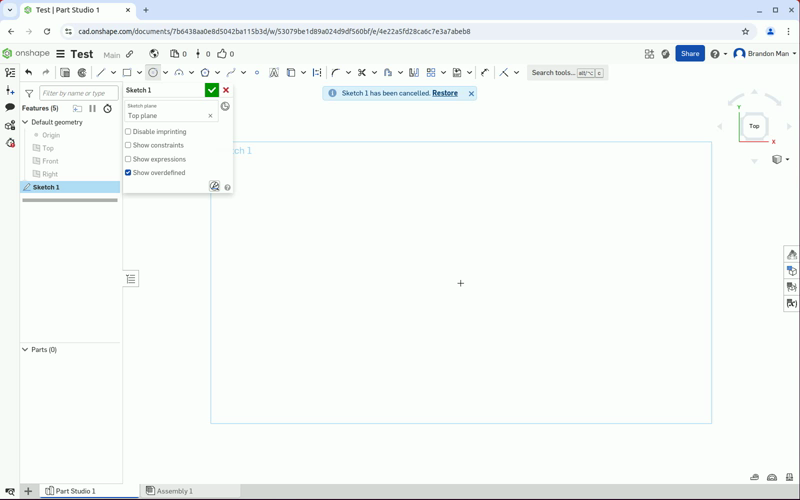
key_up(shift)
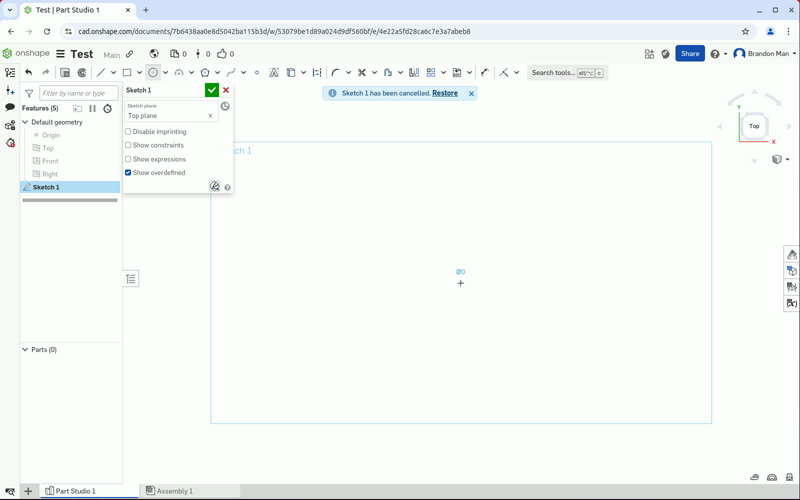
mouse_move(533, 282)
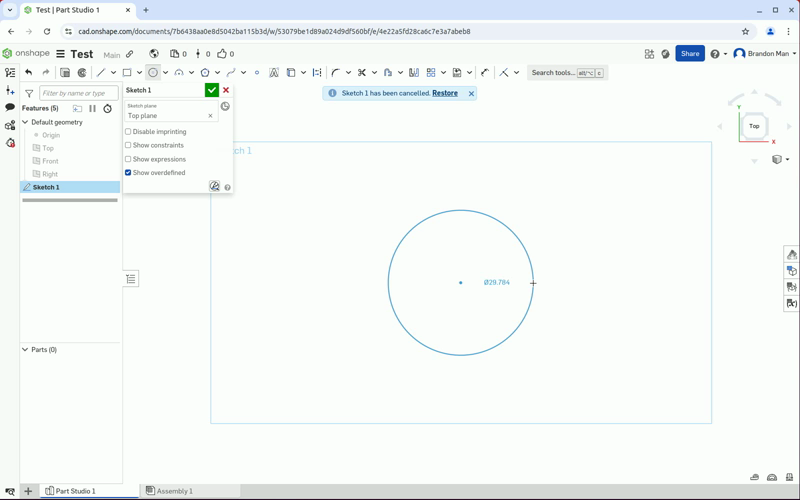
click(533, 282)
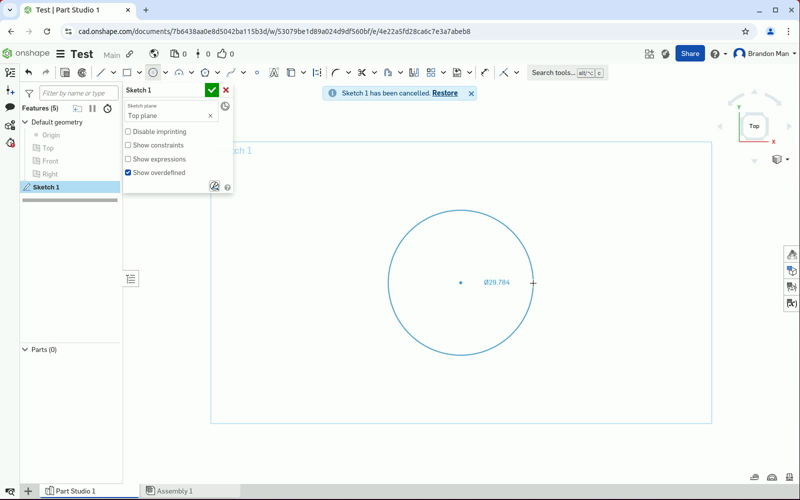
key(esc)
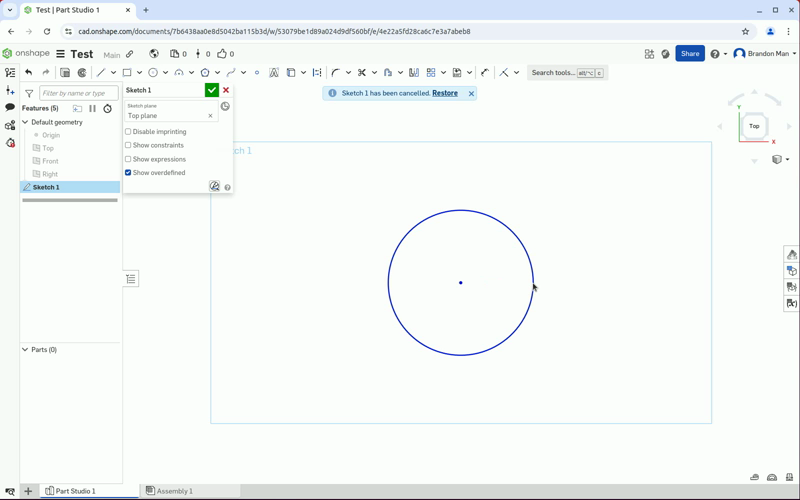
mouse_move(447, 226)
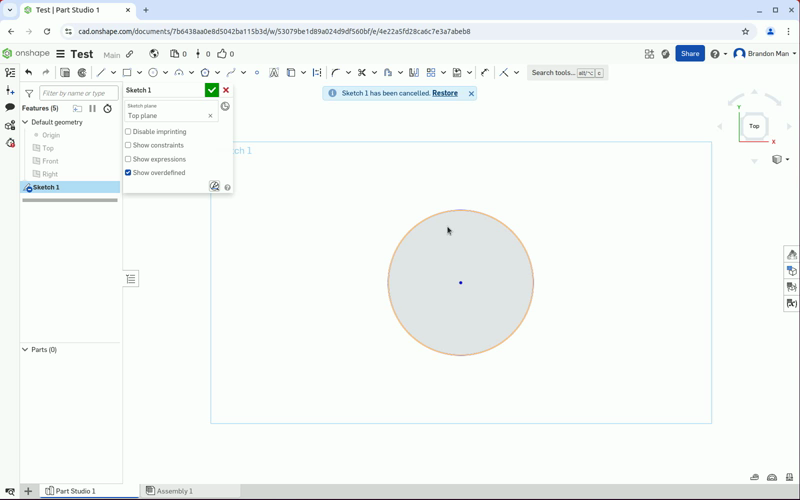
click(447, 226)
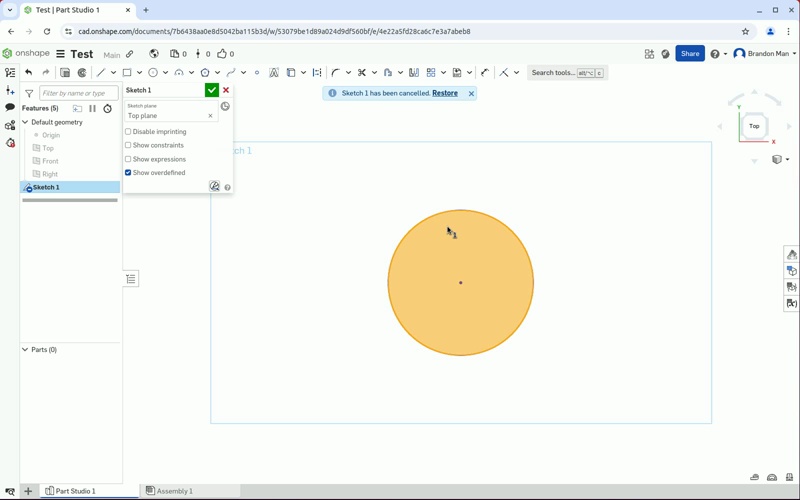
mouse_move(73, 352)
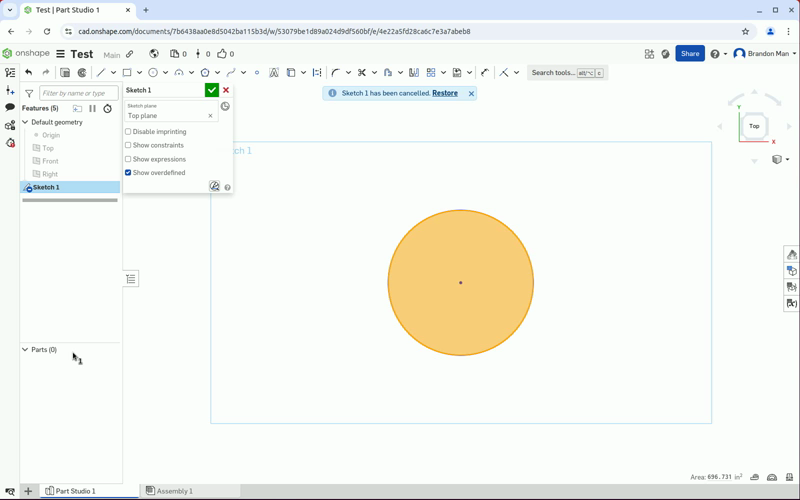
key(shift+y)
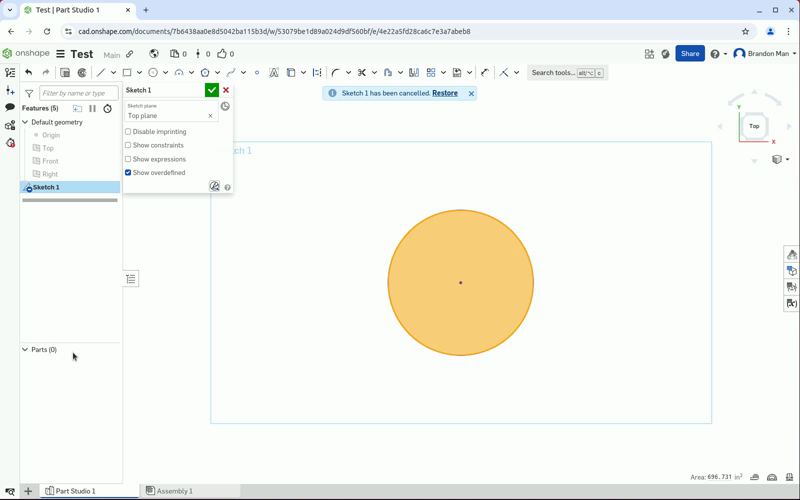
key(shift+e)
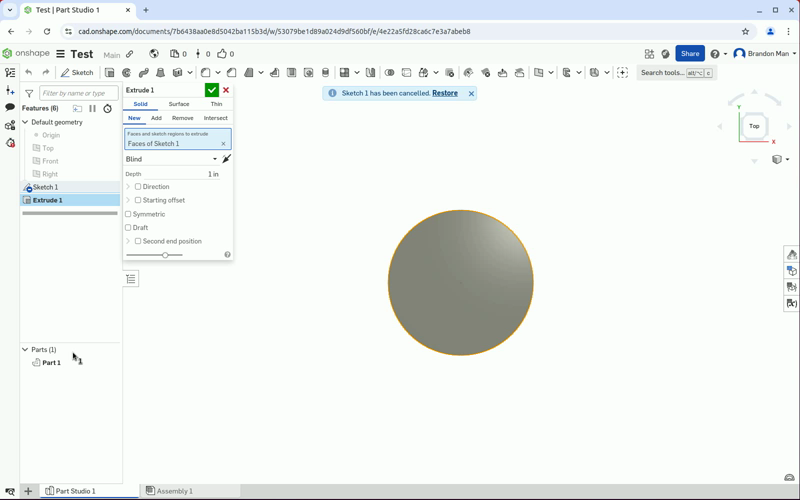
mouse_move(143, 106)
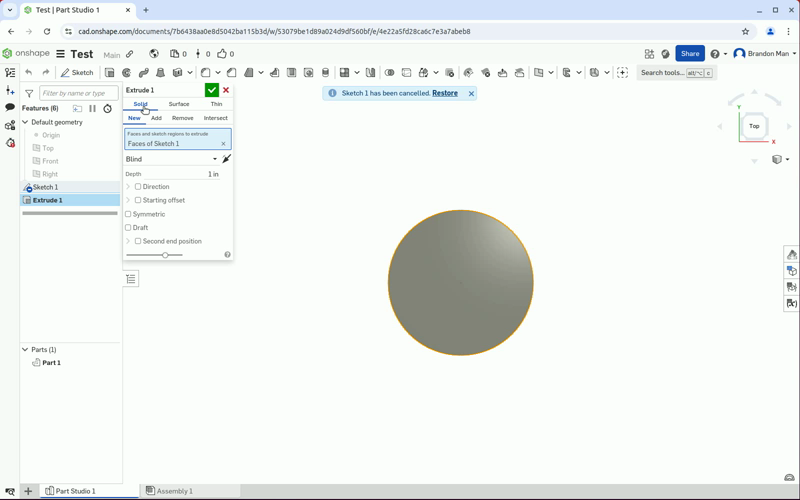
click(143, 106)
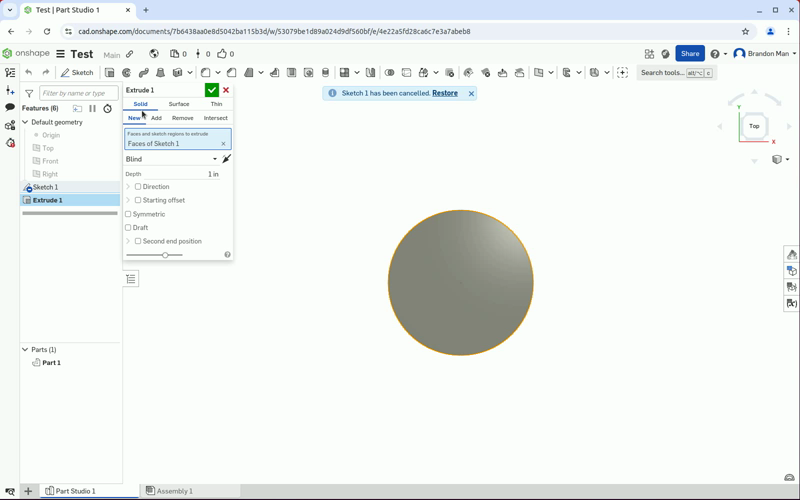
mouse_move(137, 120)
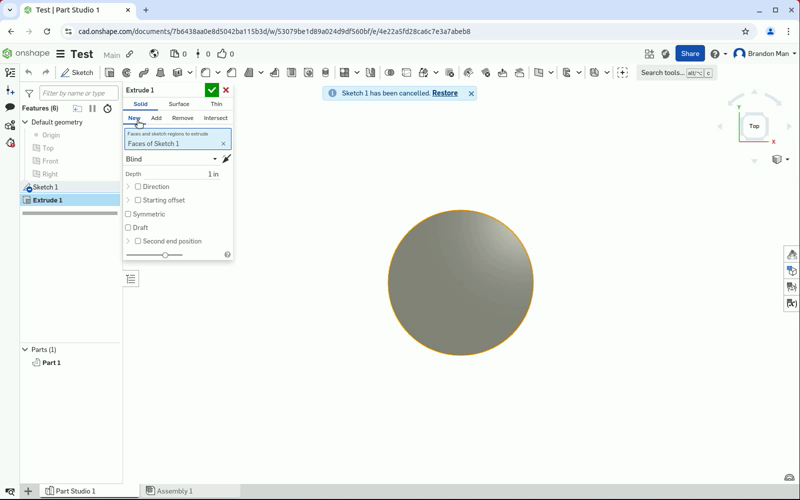
click(137, 120)
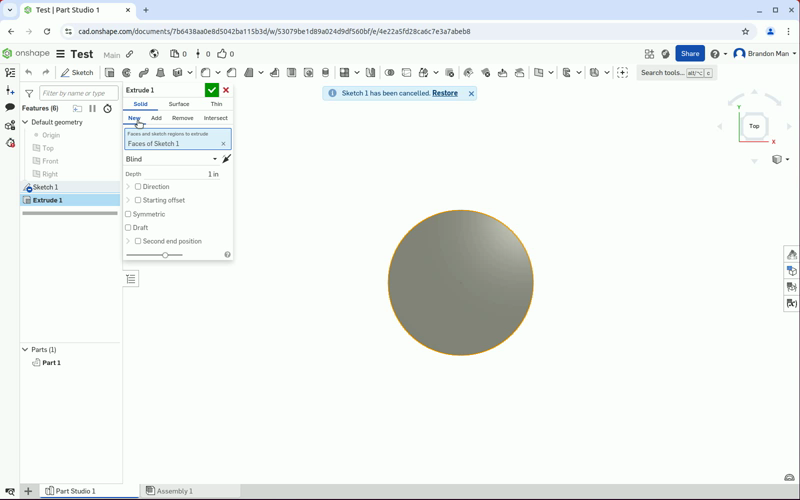
key(tab, 4)
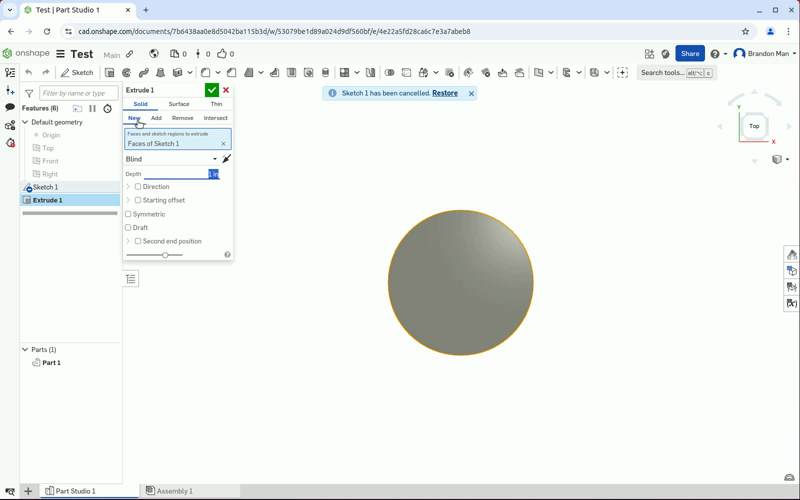
text(8.184)
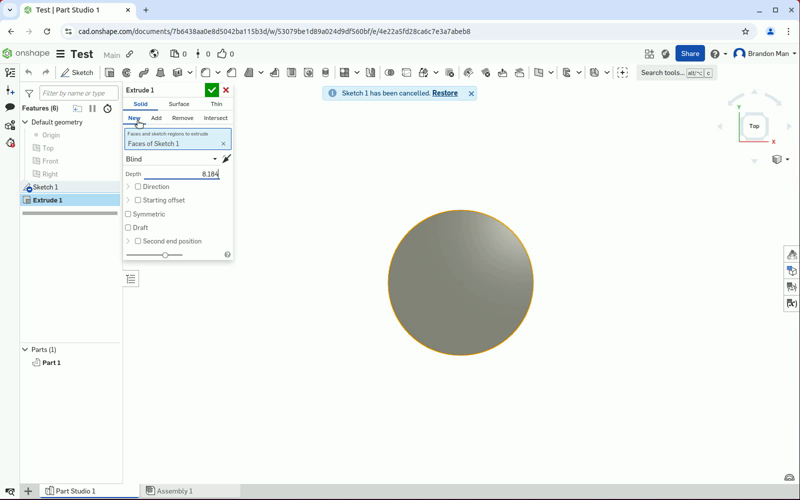
key(enter)
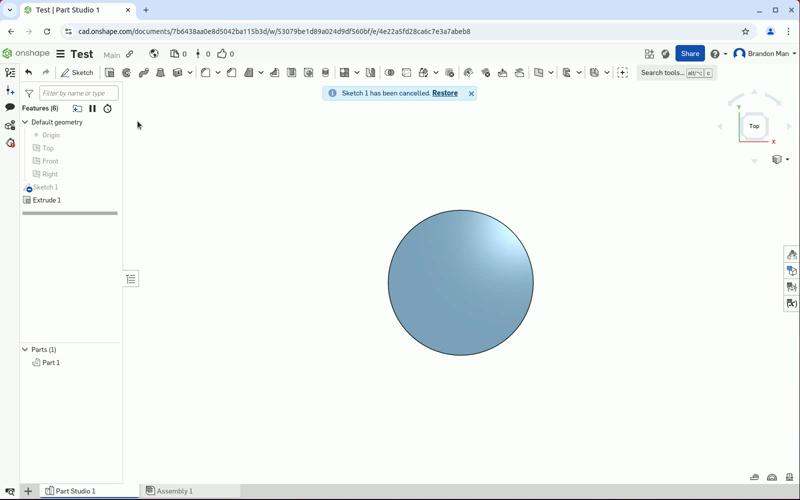
key(shift+h)
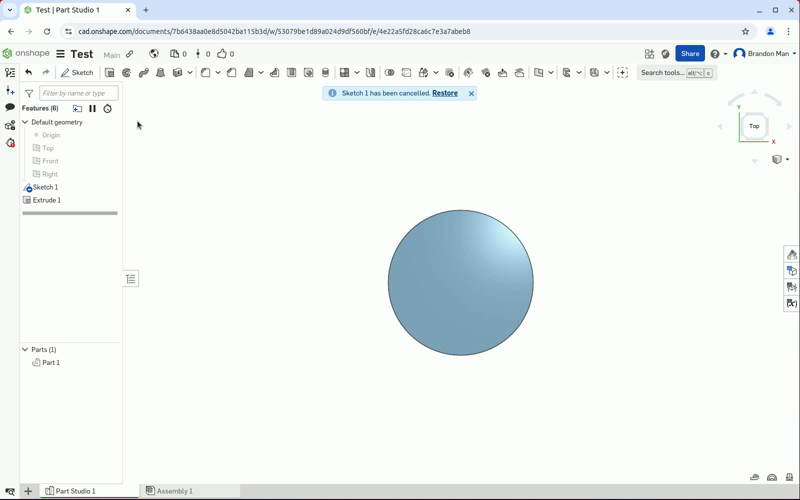
key(shift+h)
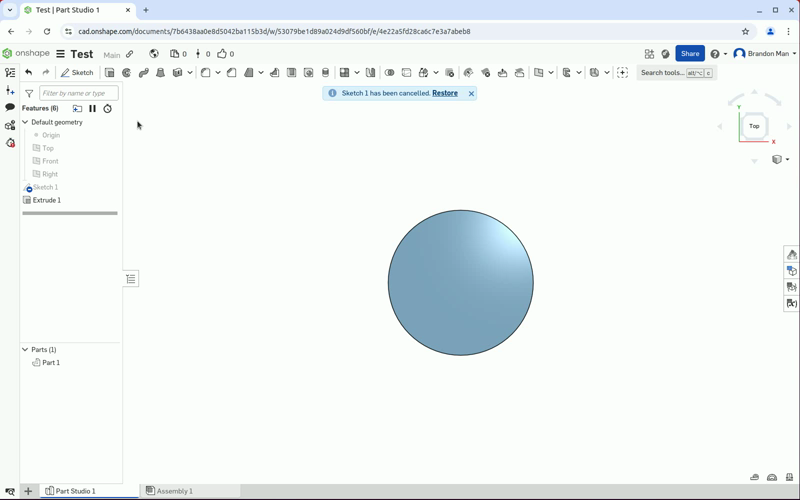
mouse_move(73, 189)
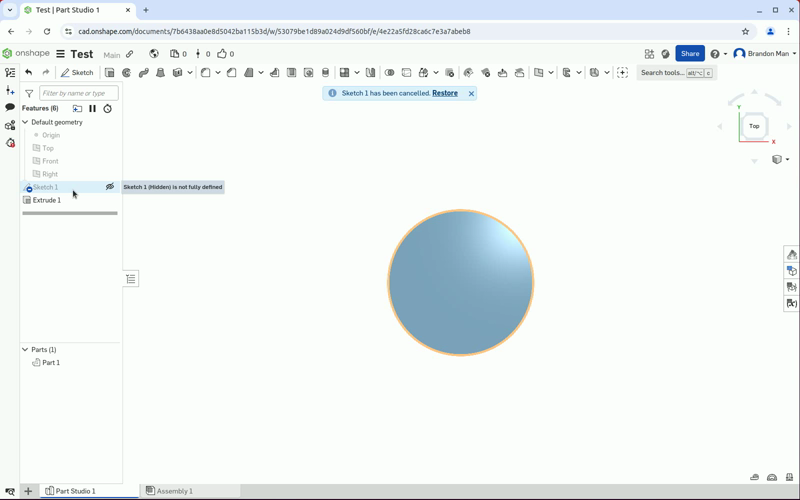
click(73, 189)
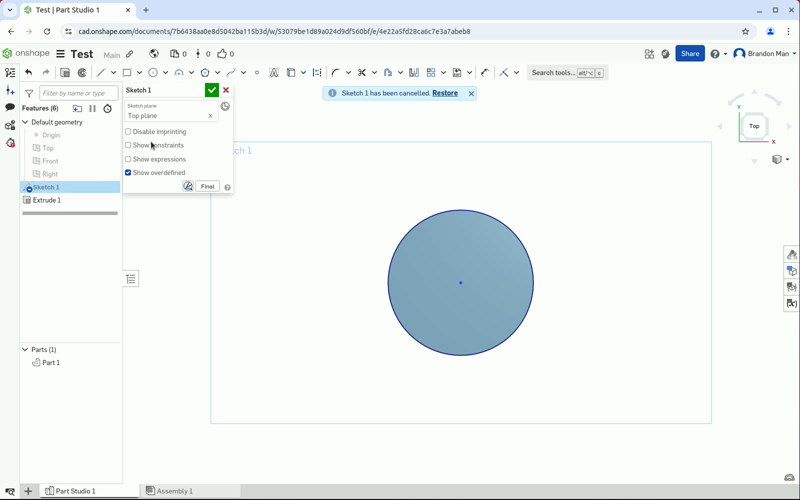
mouse_move(229, 92)
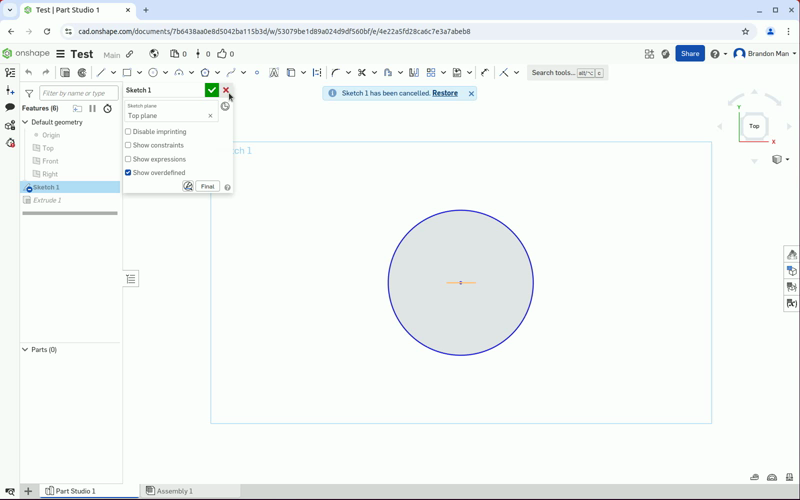
click(229, 92)
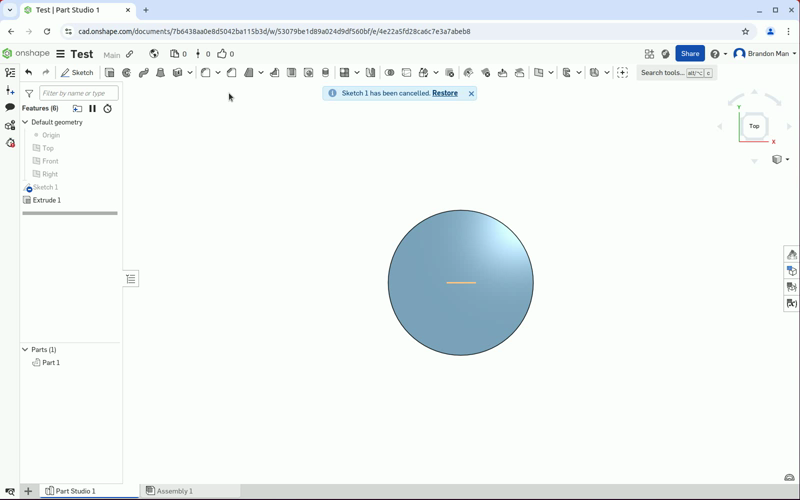
mouse_move(541, 75)
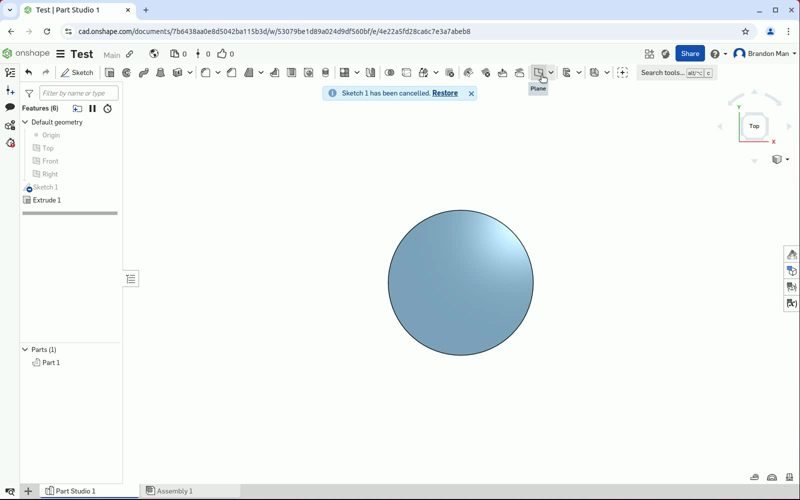
click(541, 75)
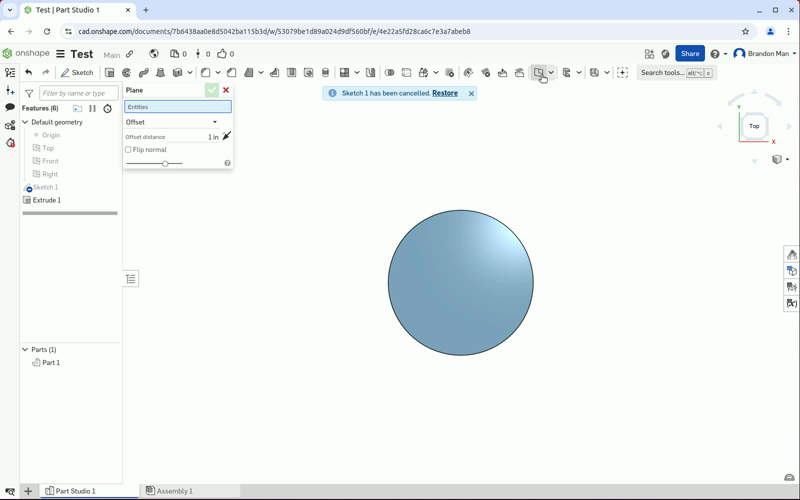
mouse_move(73, 150)
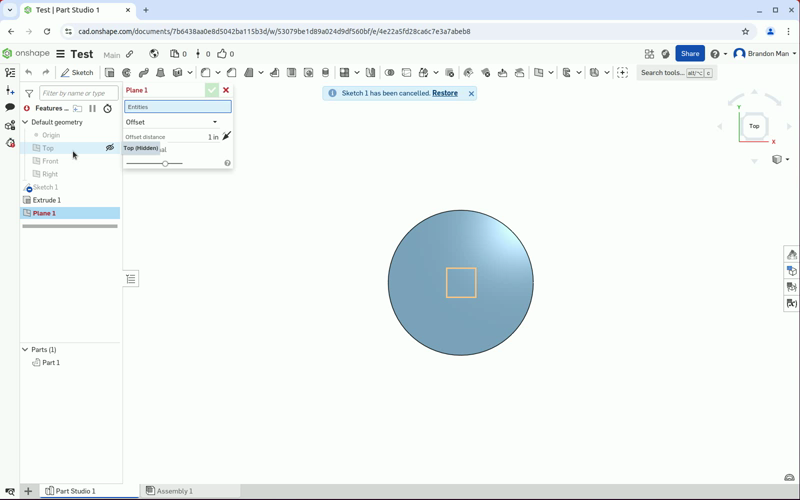
click(73, 150)
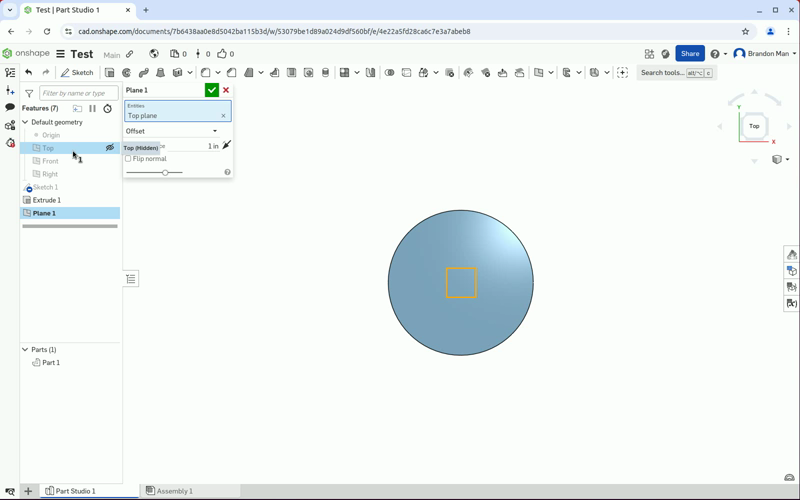
key(tab, 2)
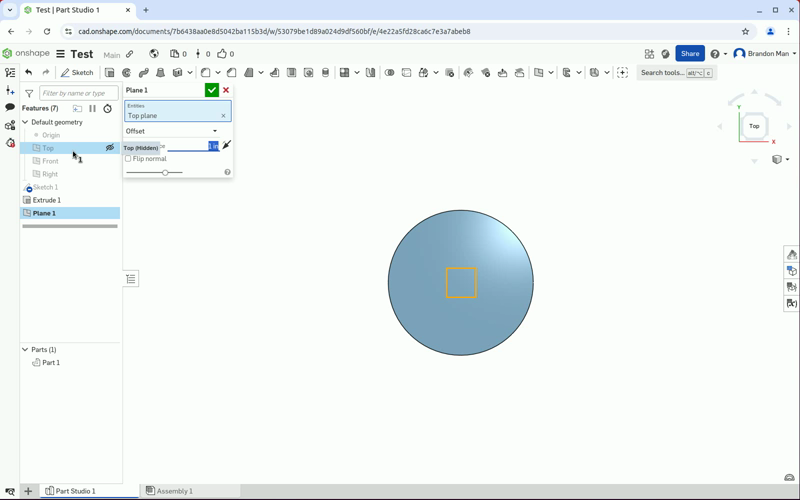
text(8.196)
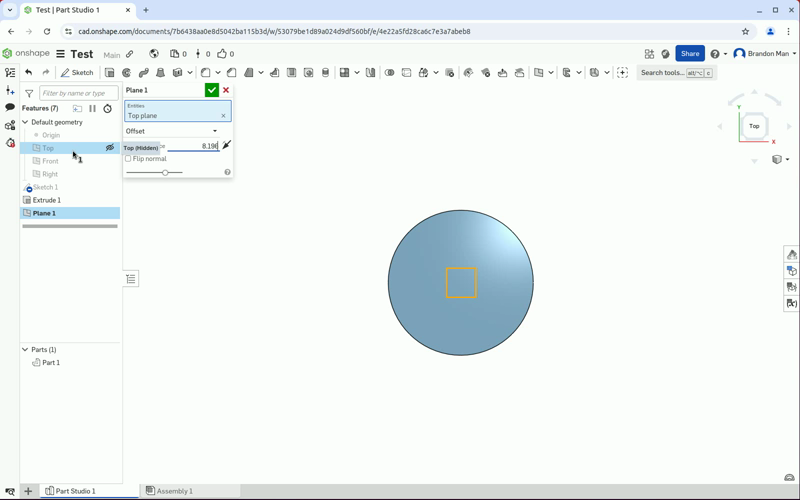
key(enter, 2)
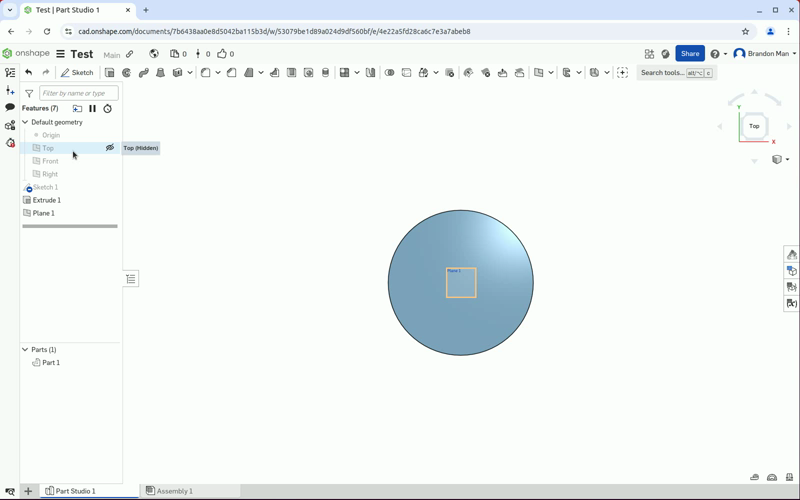
key(shift+s)
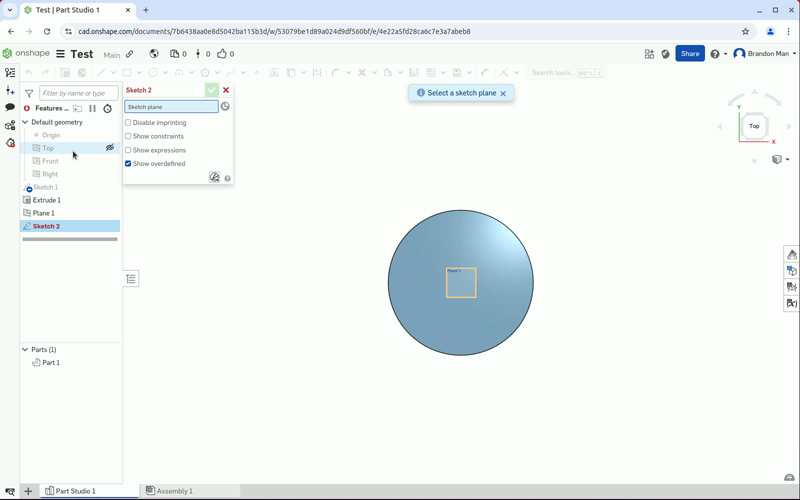
mouse_move(73, 215)
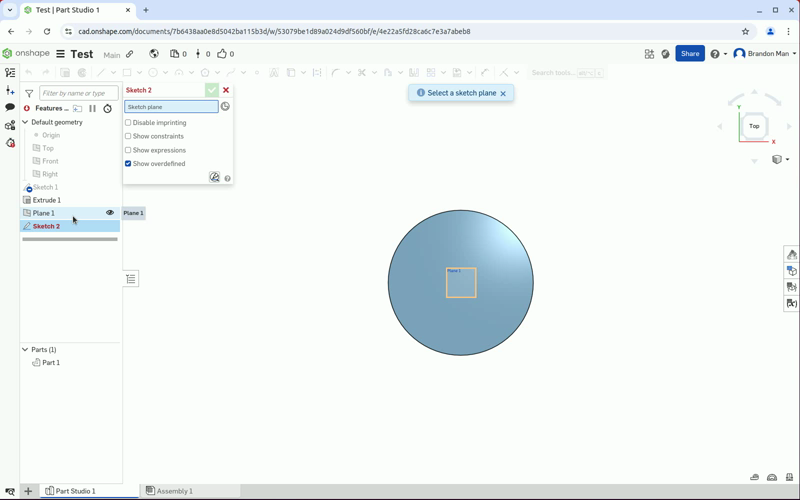
click(73, 215)
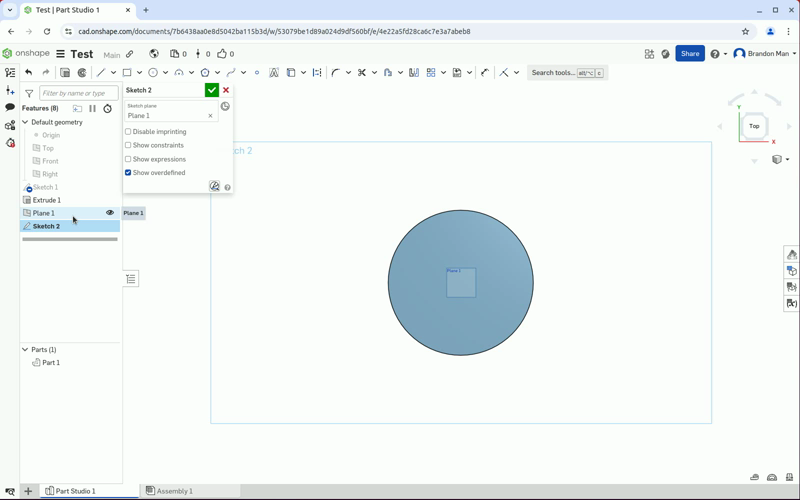
mouse_move(73, 352)
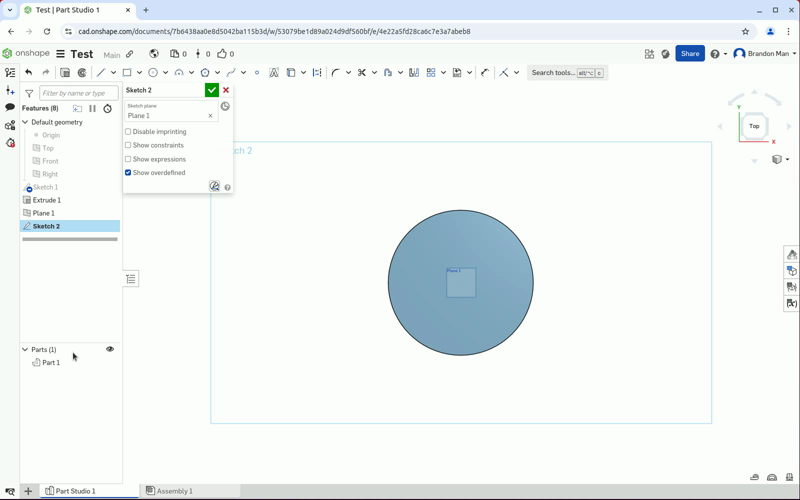
key(y)
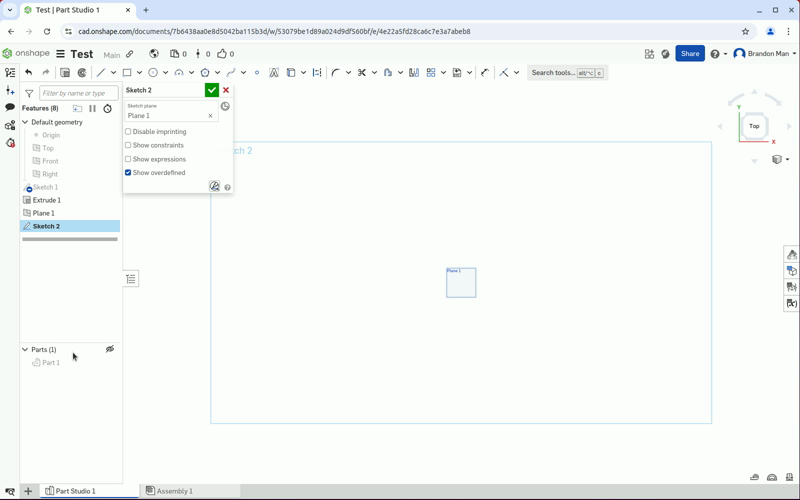
key(c)
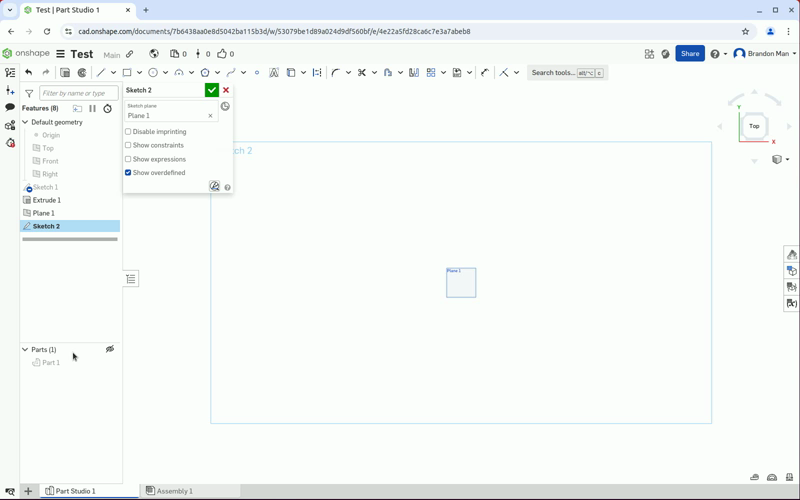
key_down(shift)
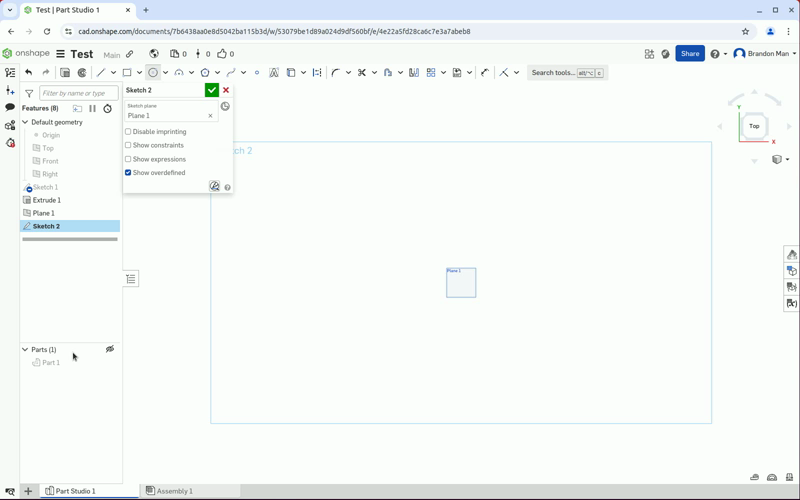
mouse_move(460, 282)
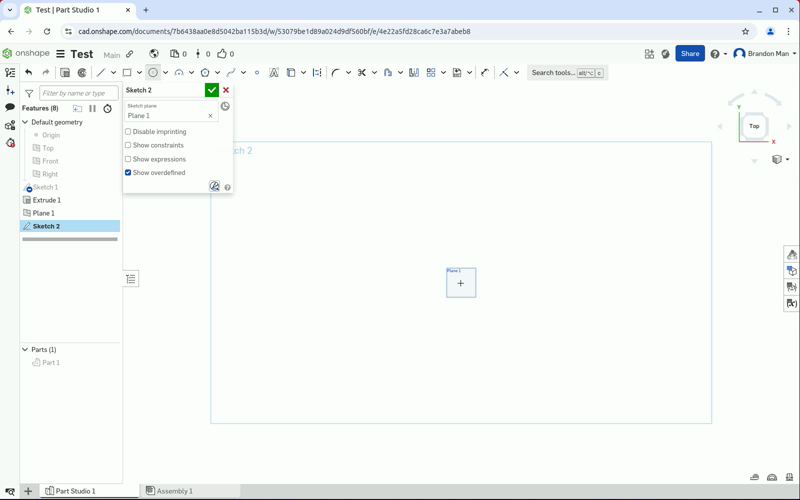
click(460, 282)
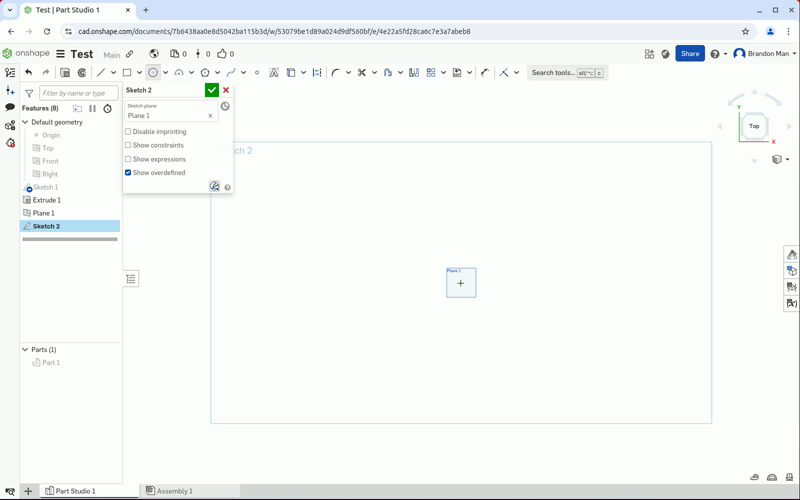
key_up(shift)
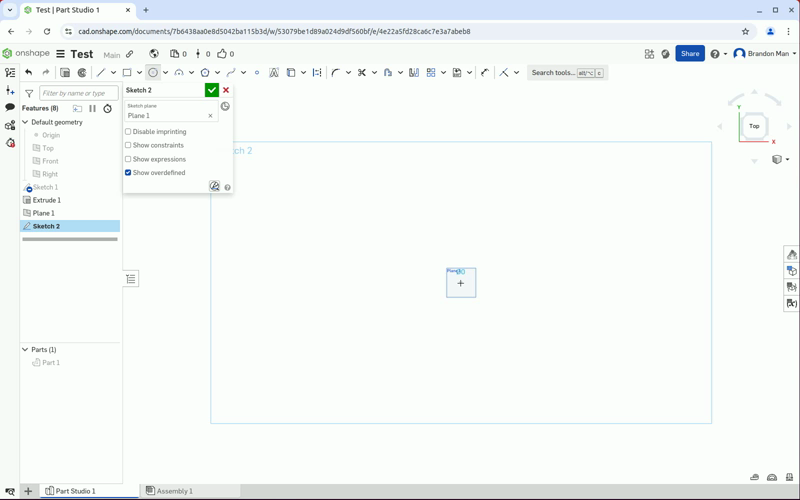
mouse_move(511, 282)
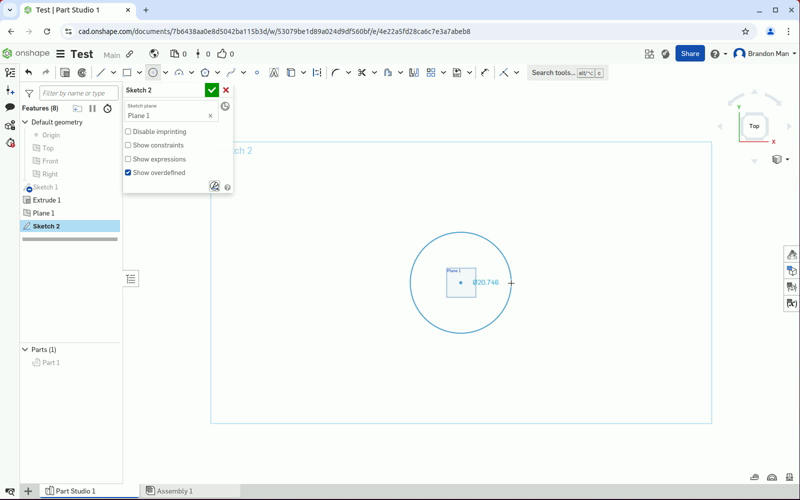
click(511, 282)
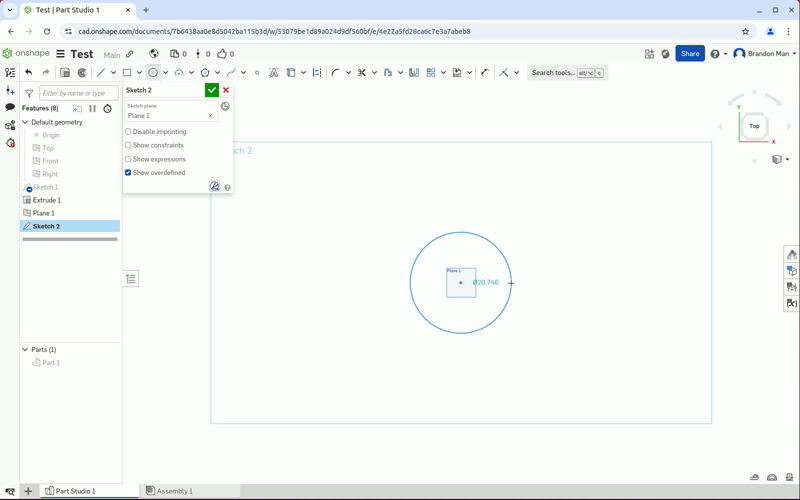
key(esc)
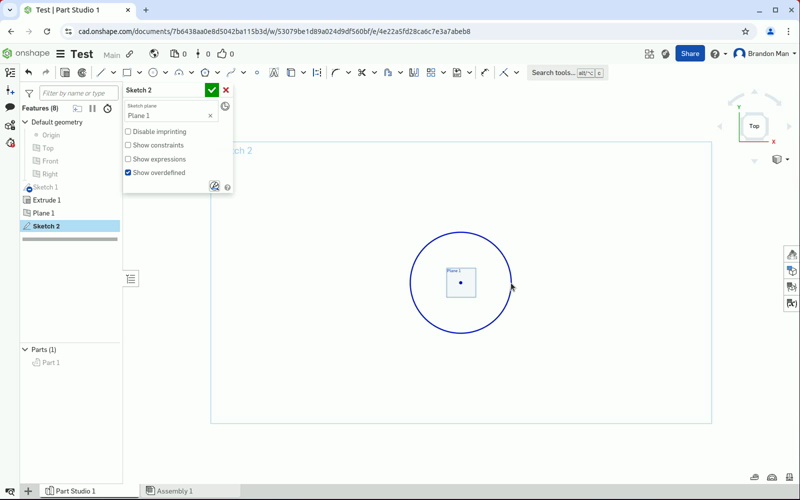
mouse_move(448, 260)
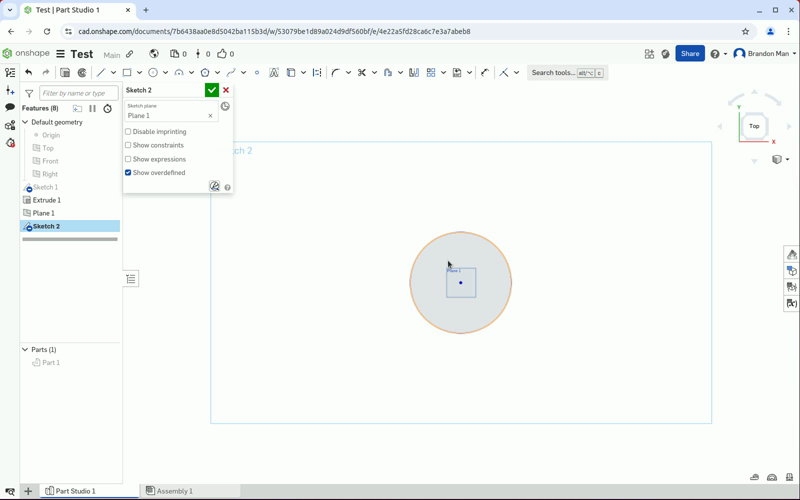
click(448, 260)
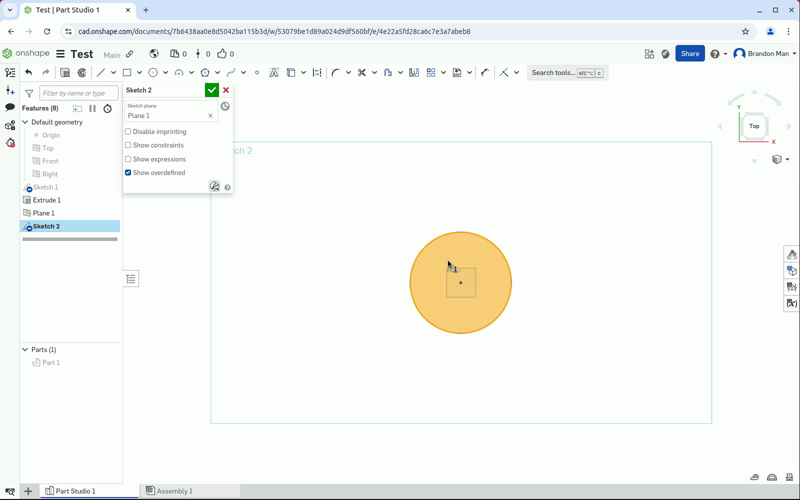
mouse_move(73, 352)
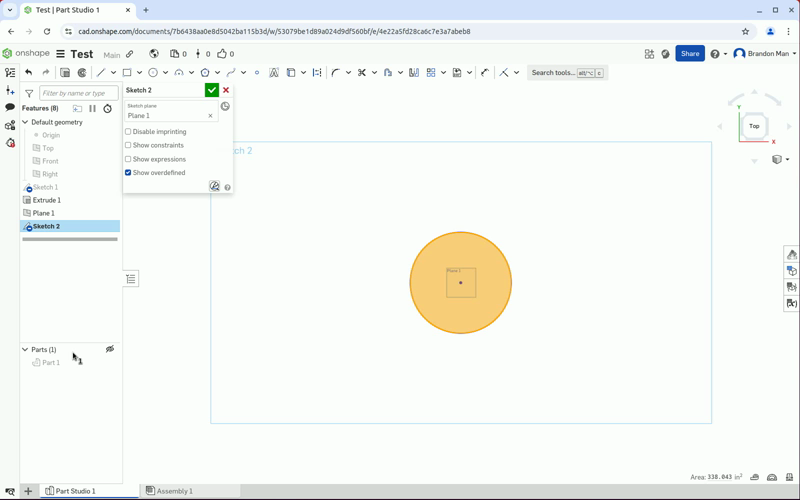
key(shift+y)
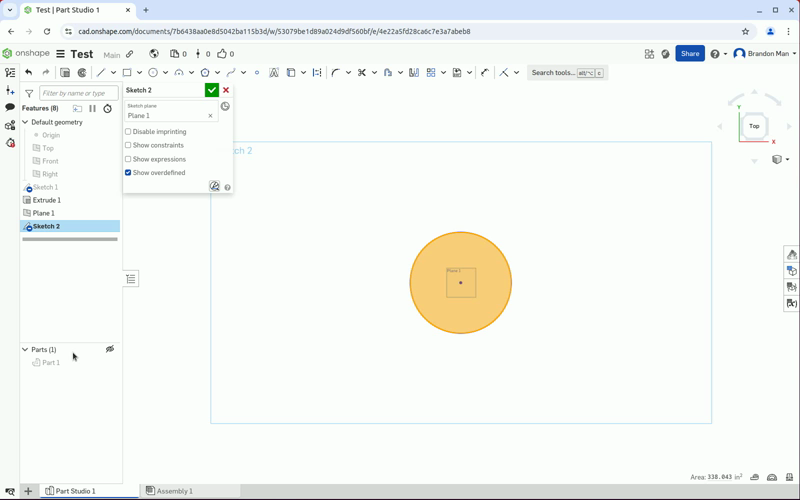
key(shift+e)
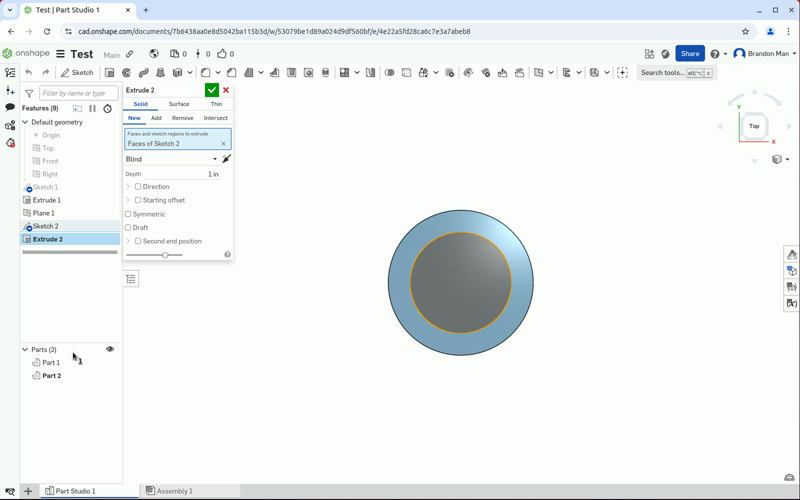
mouse_move(143, 106)
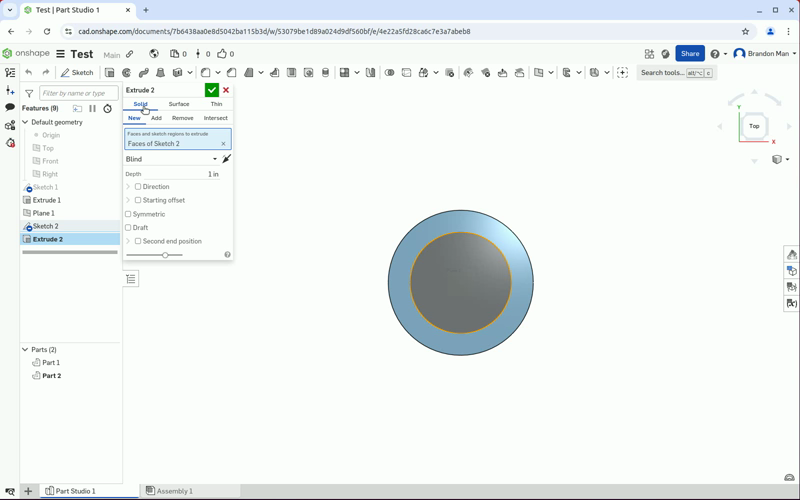
click(143, 106)
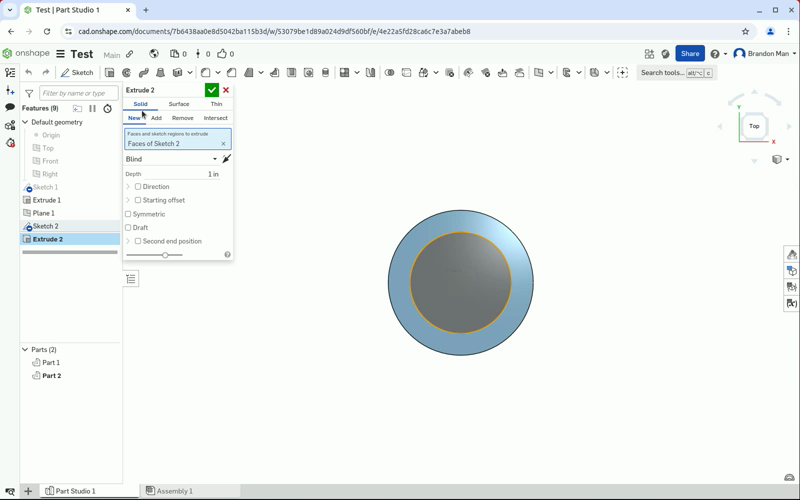
mouse_move(137, 120)
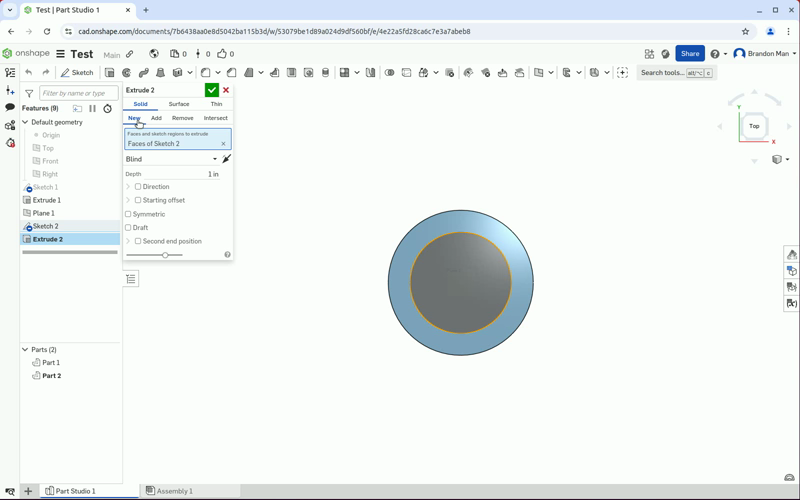
click(137, 120)
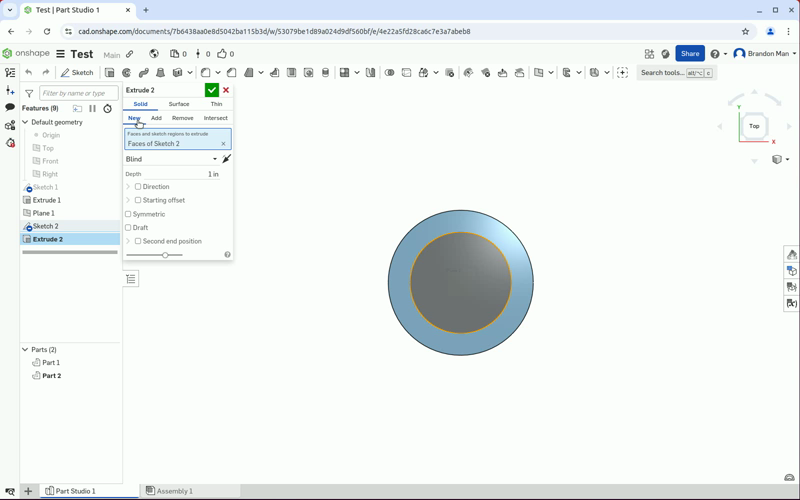
key(tab, 4)
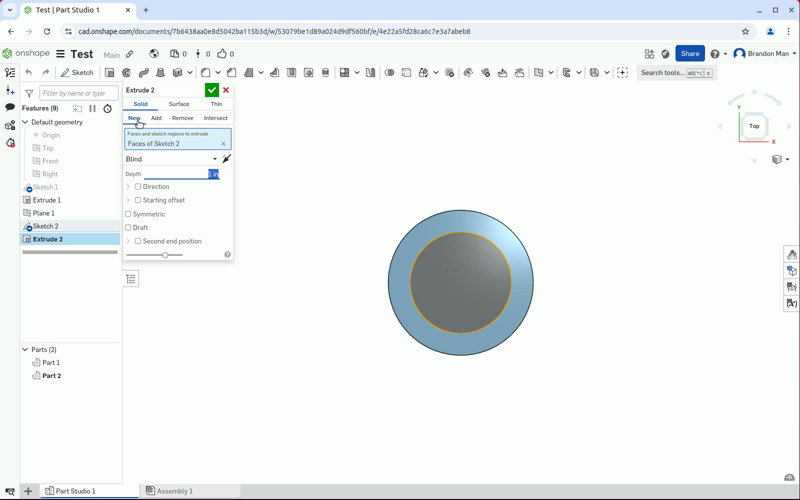
text(11.554)
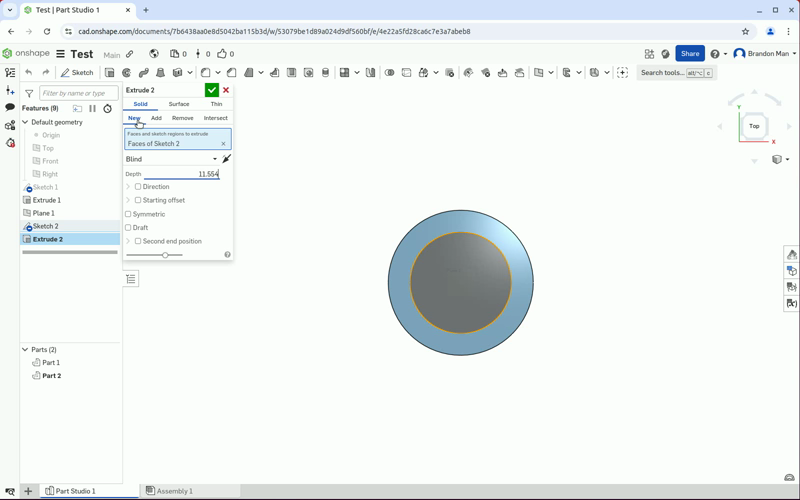
key(enter)
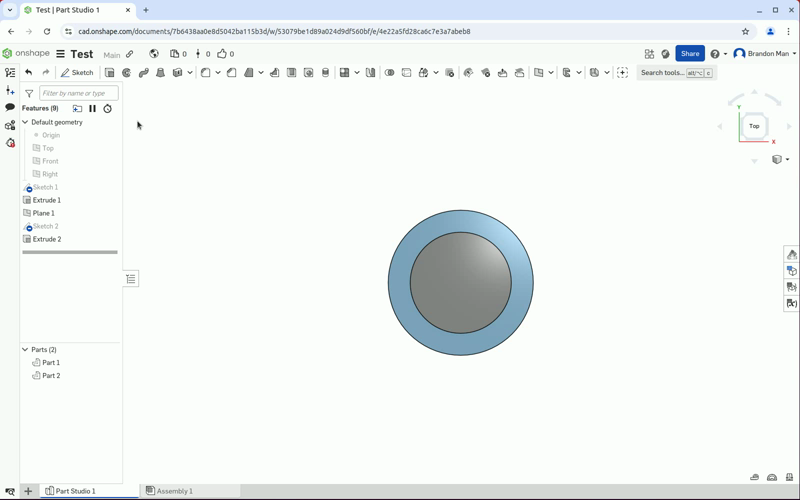
key(shift+h)
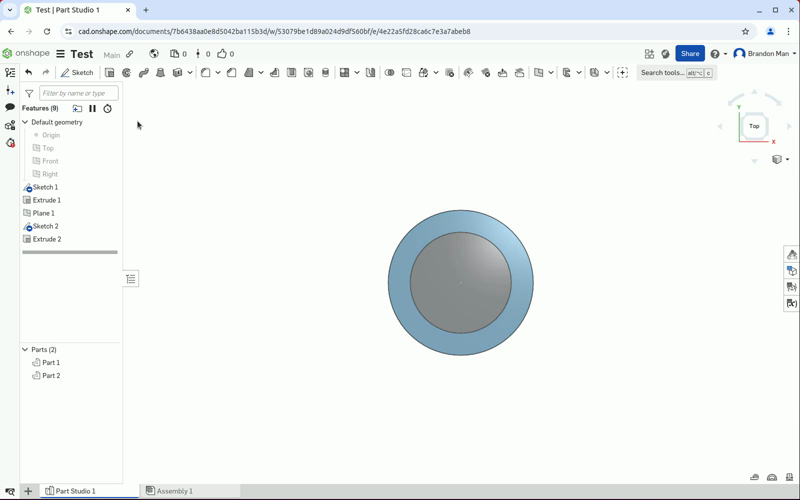
key(shift+h)
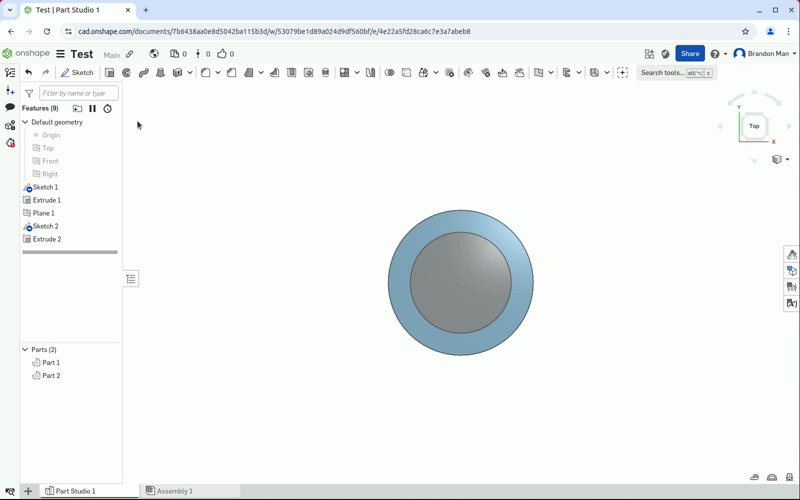
key(shift+7)
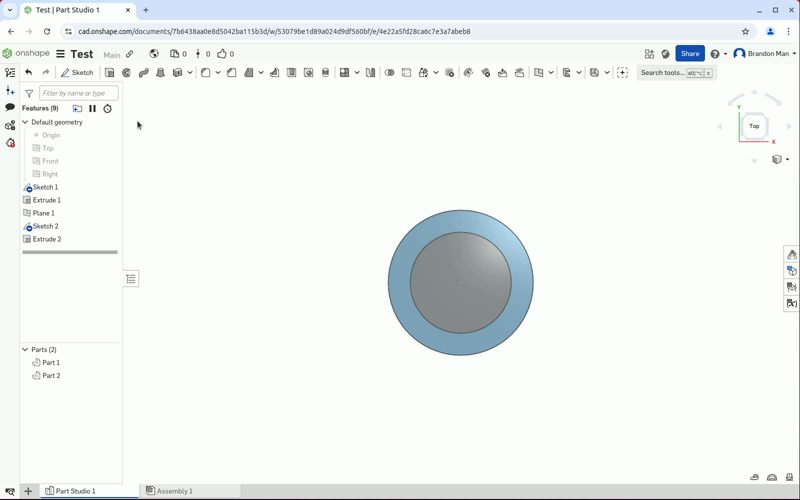
key(up, 3)
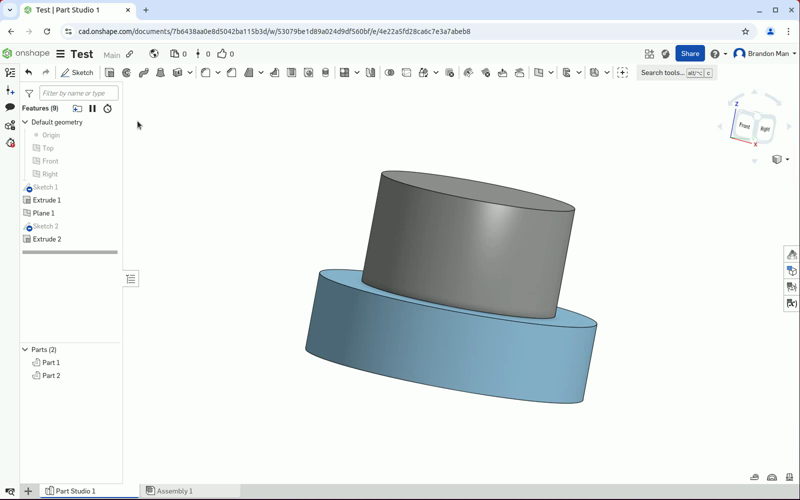
key(left, 3)
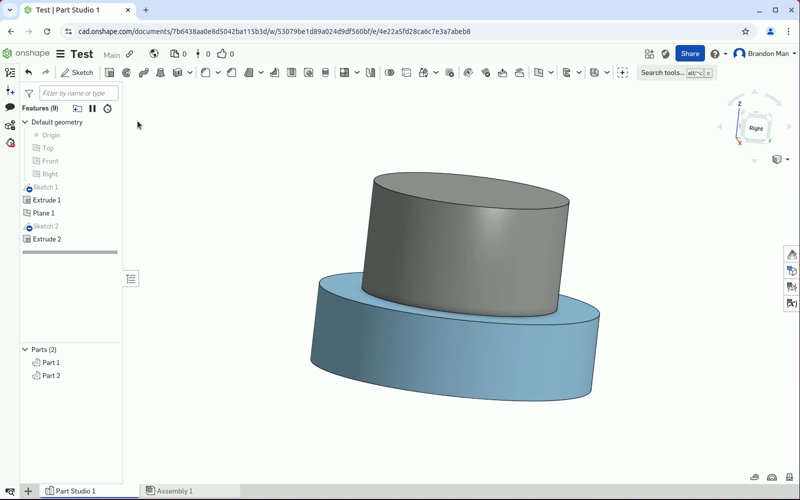
key(right, 3)
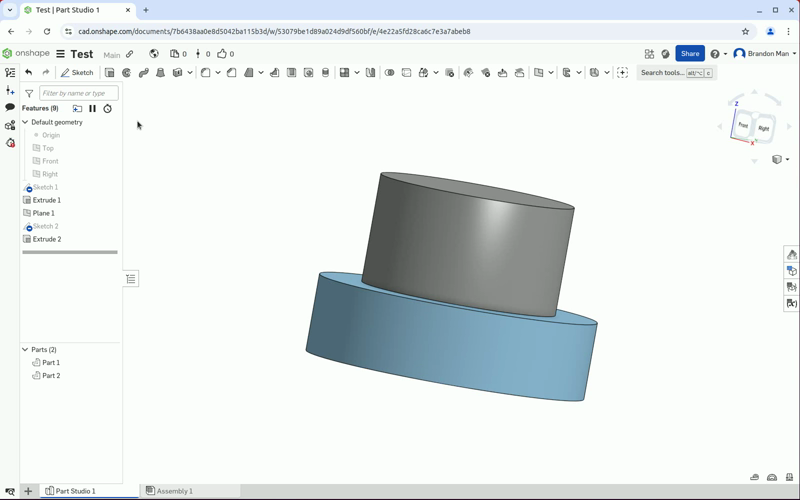
key(down, 3)
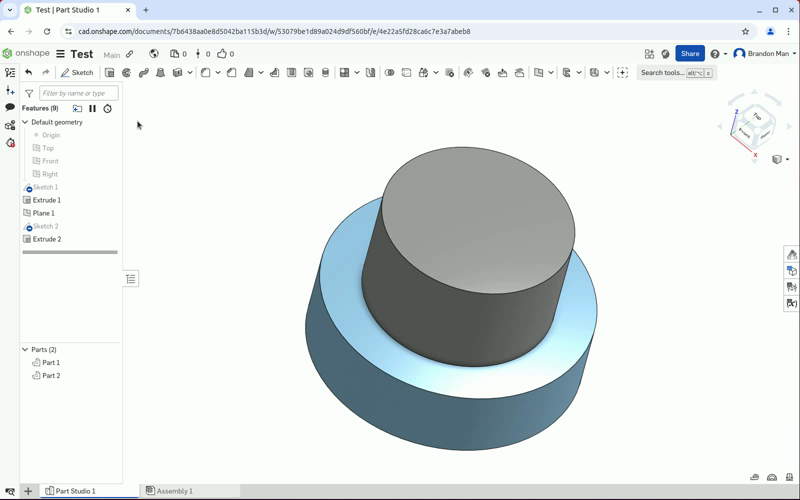
mouse_move(73, 189)
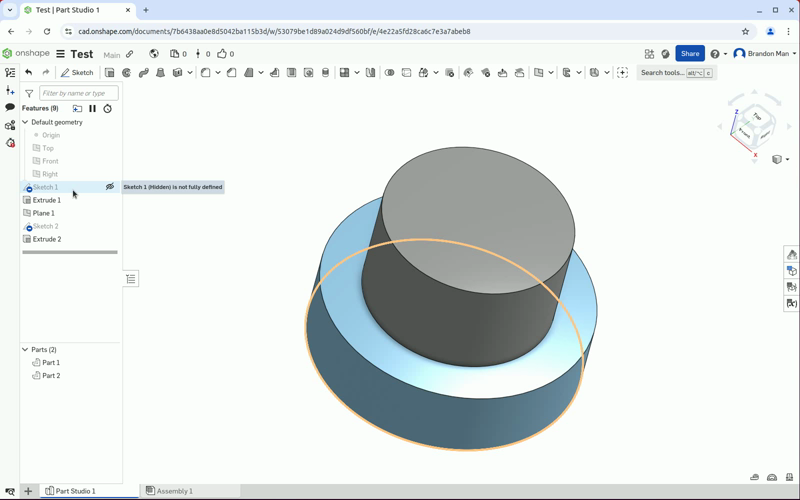
click(73, 189)